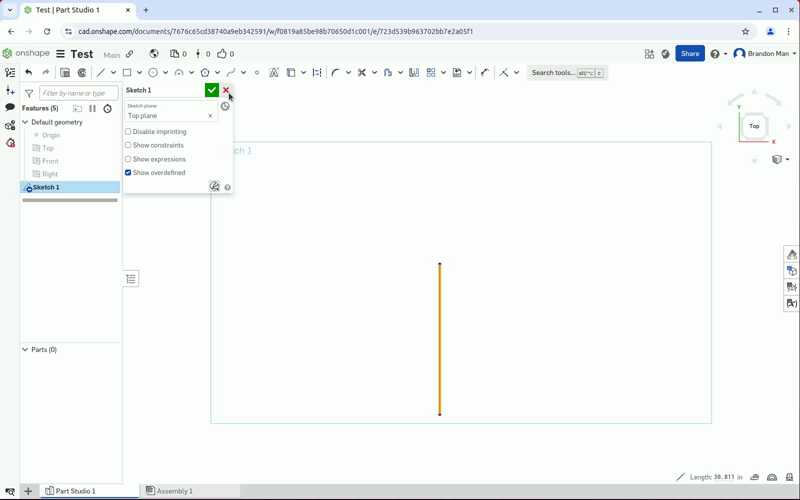
key(shift+h)
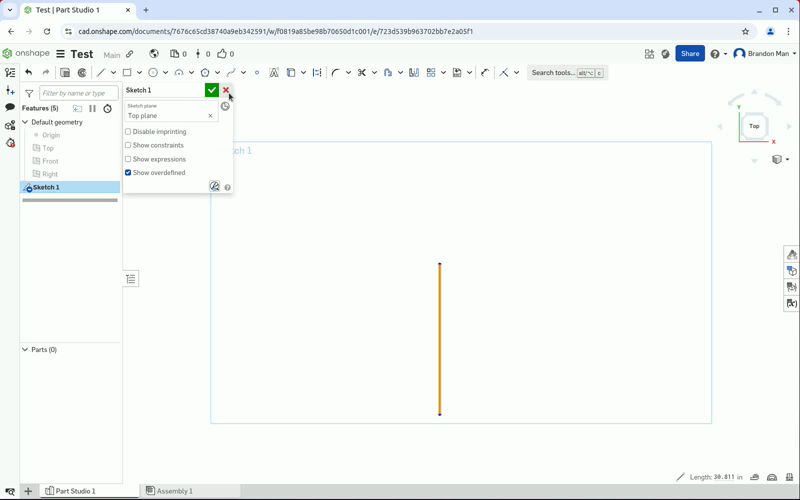
key(shift+s)
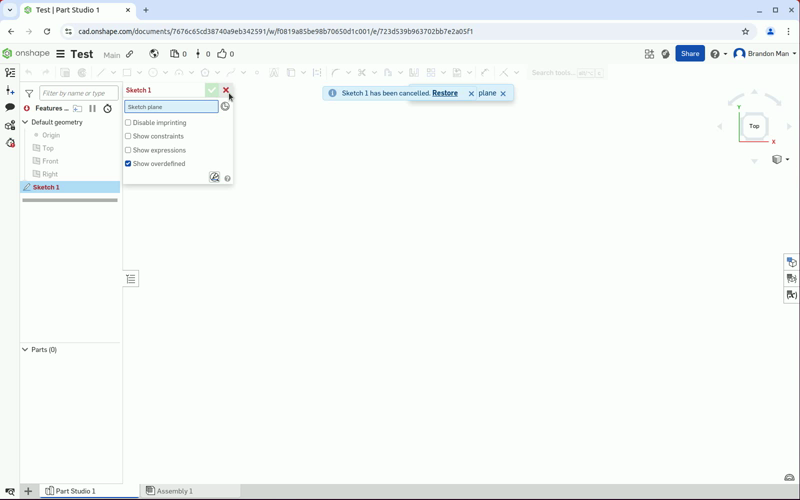
mouse_move(73, 150)
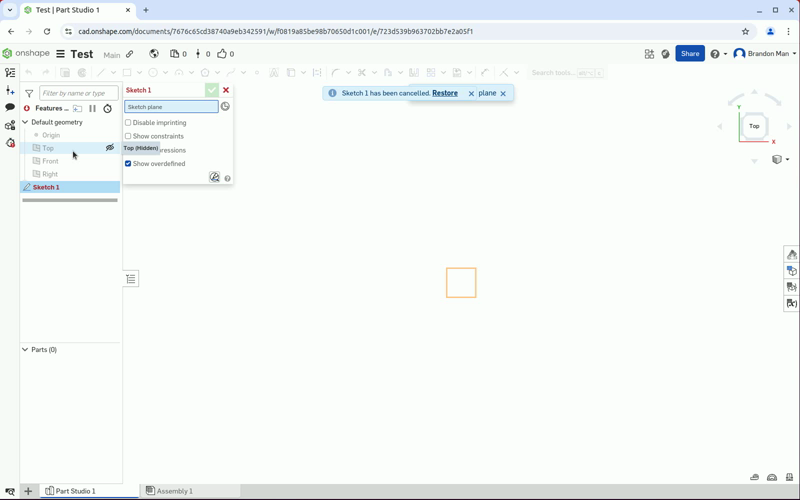
click(73, 150)
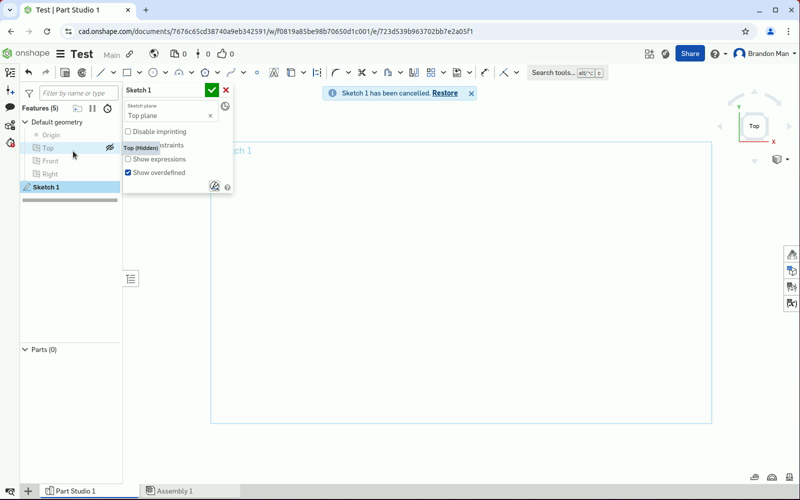
mouse_move(73, 352)
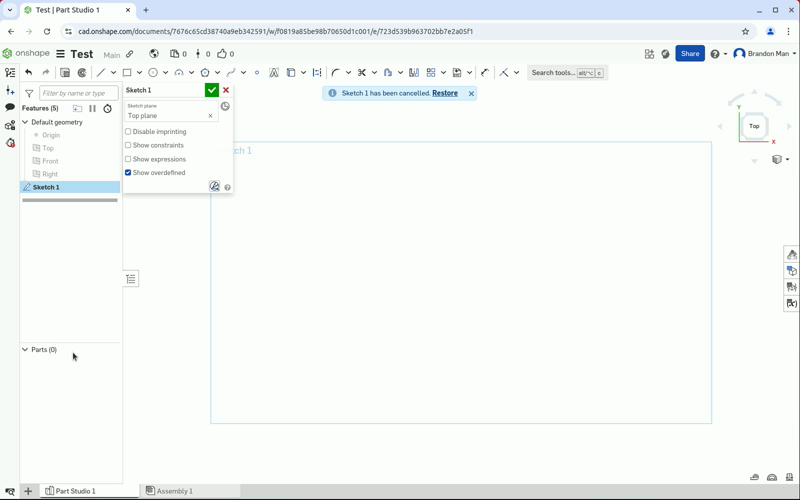
key(y)
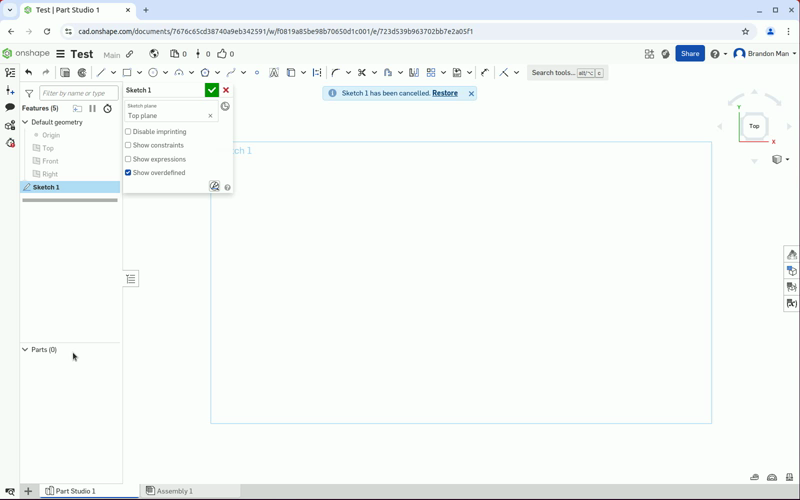
key(c)
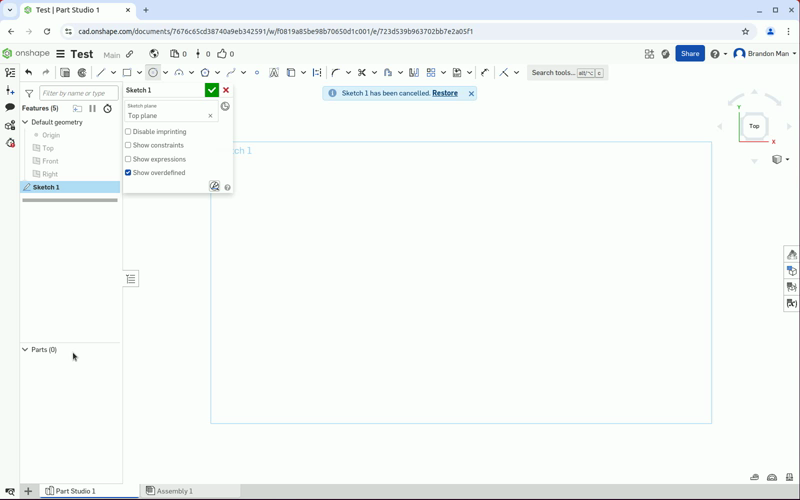
key_down(shift)
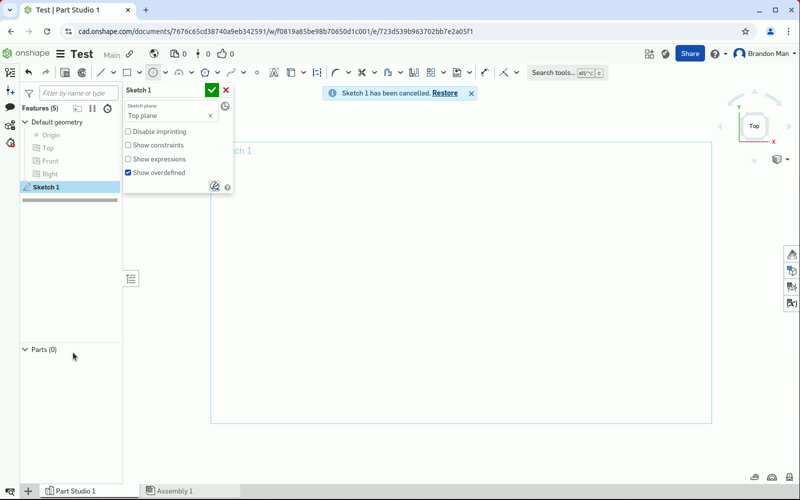
mouse_move(460, 282)
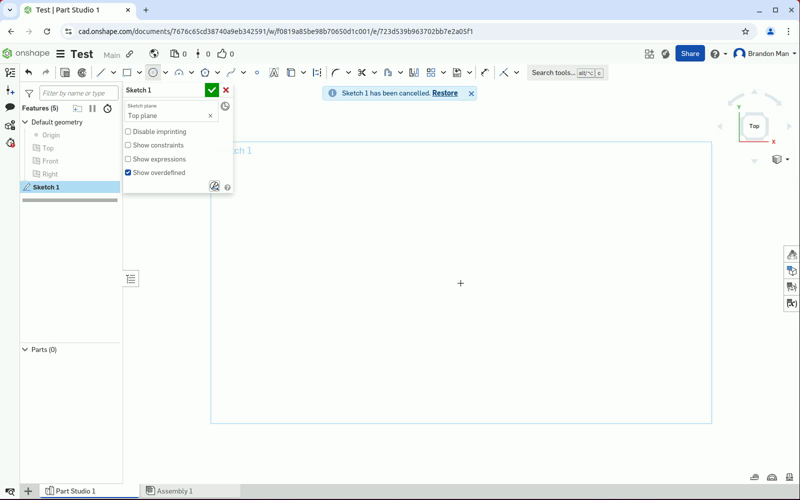
click(460, 282)
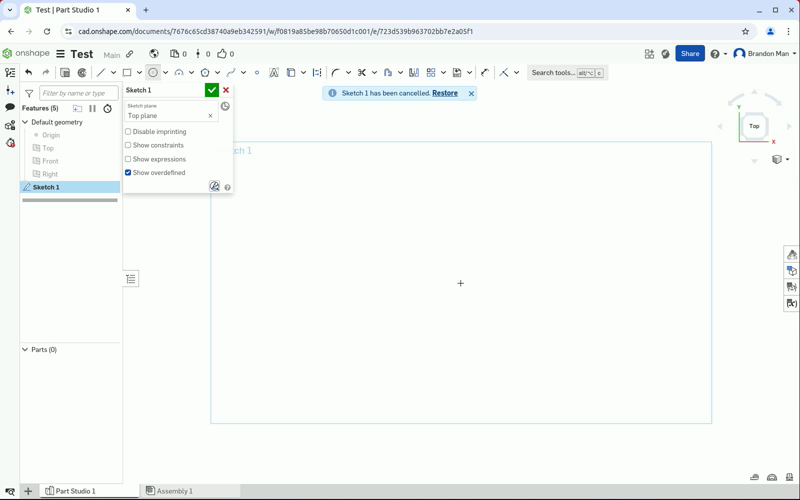
key_up(shift)
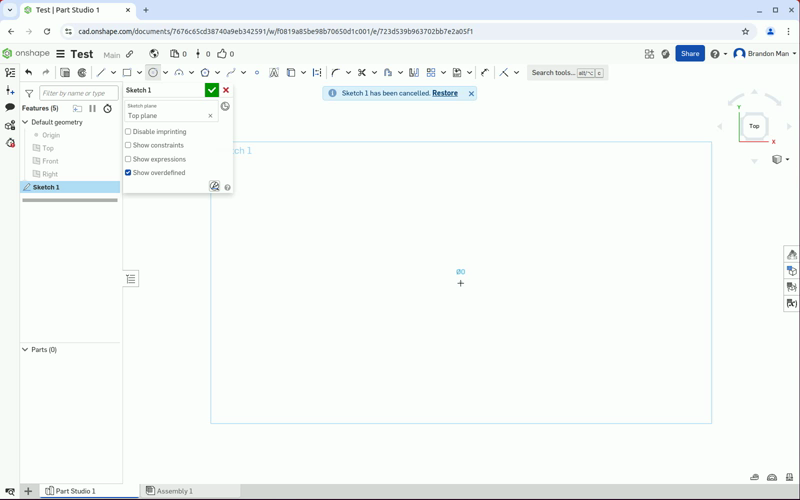
mouse_move(533, 282)
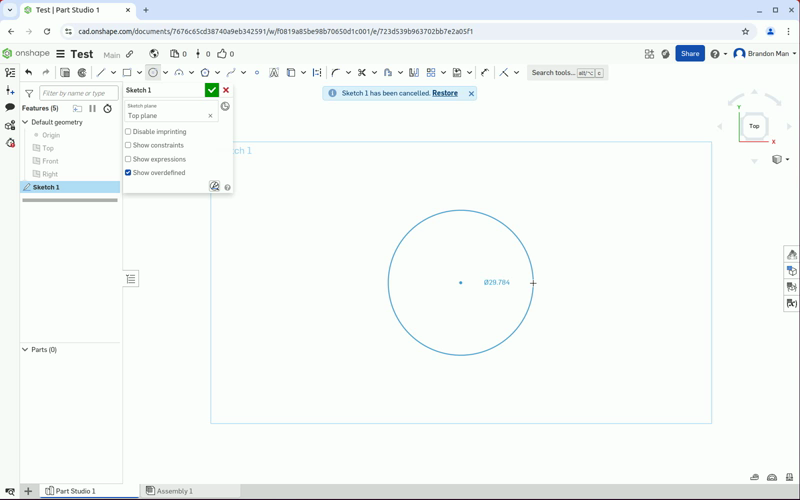
click(533, 282)
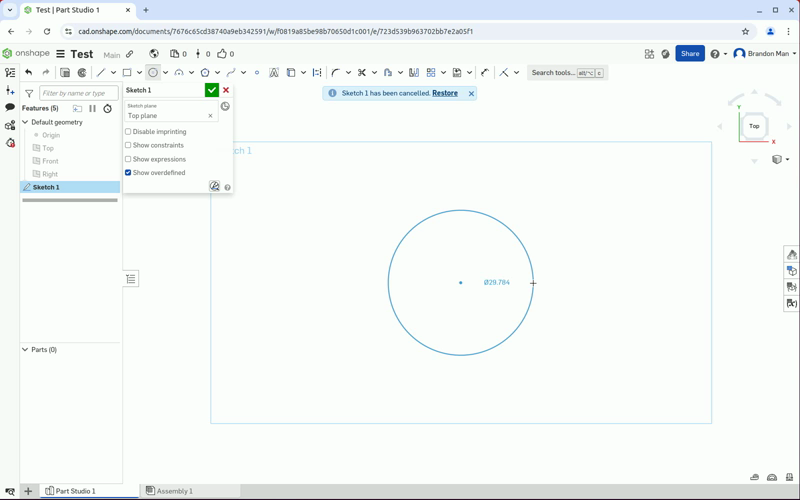
key(esc)
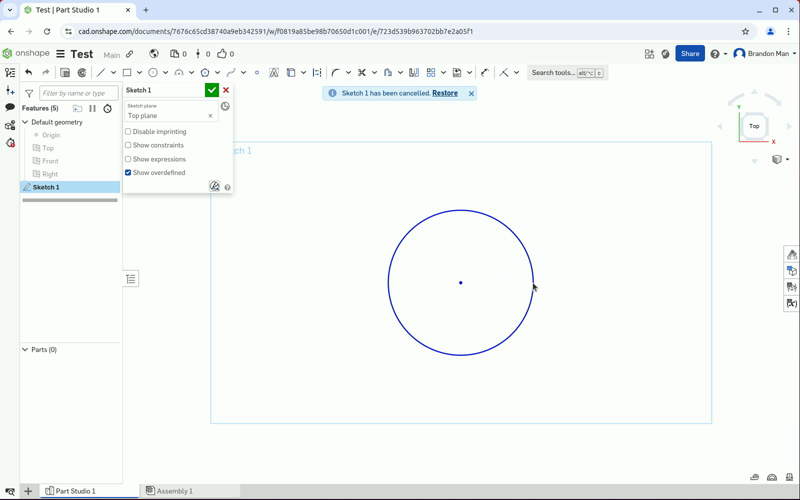
mouse_move(427, 234)
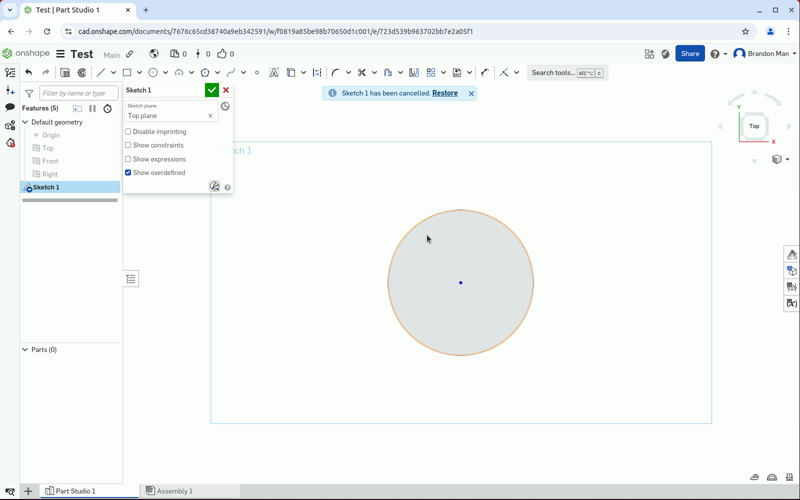
click(427, 234)
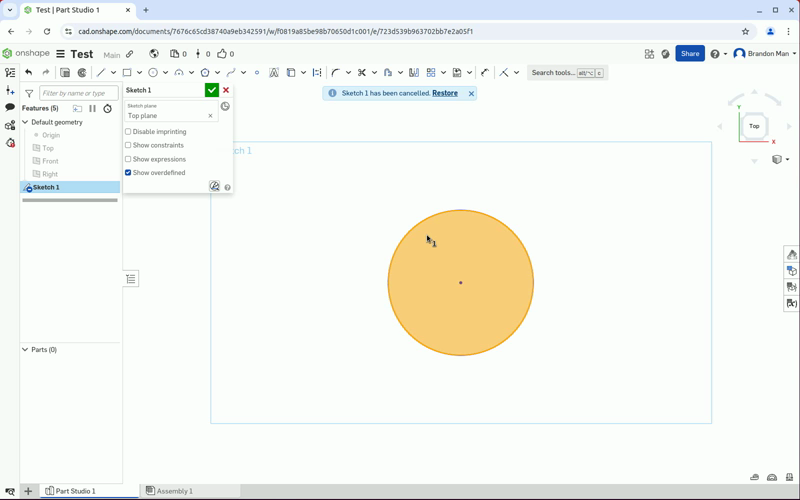
mouse_move(73, 352)
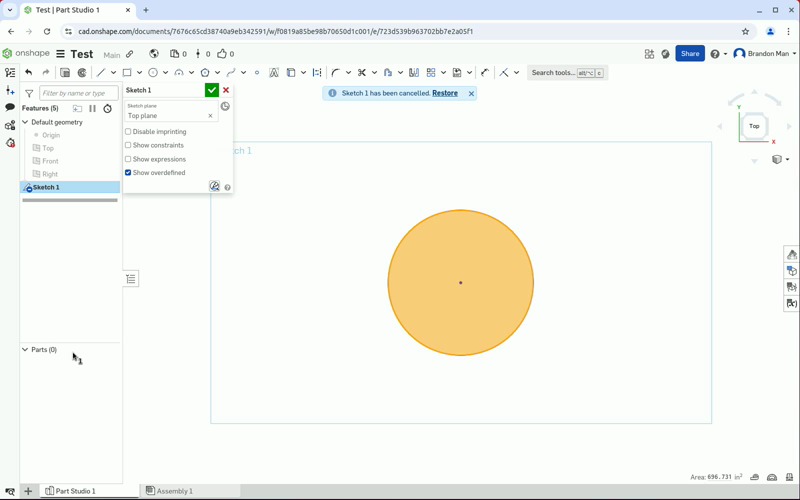
key(shift+y)
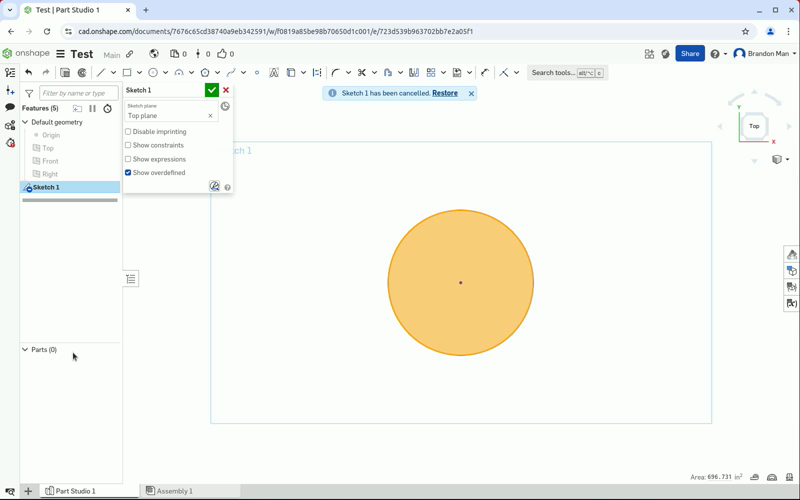
key(shift+e)
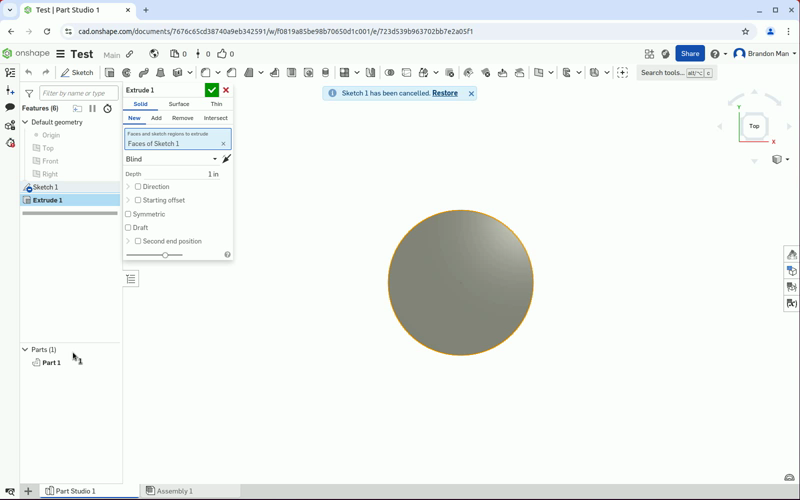
mouse_move(143, 106)
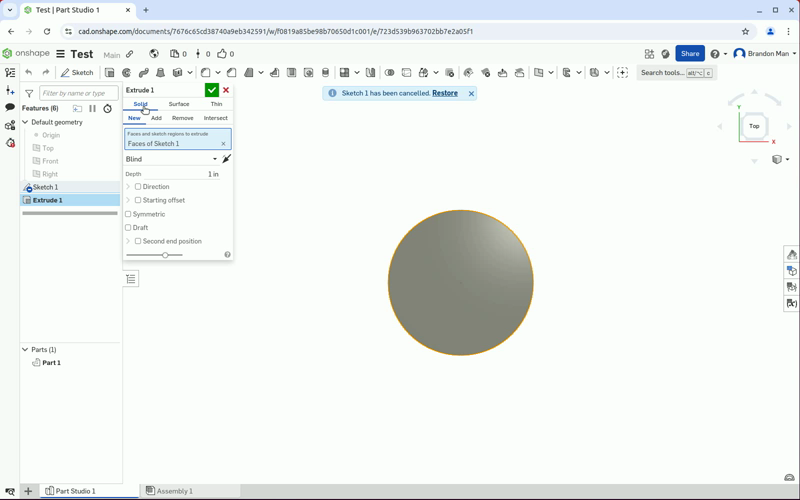
click(143, 106)
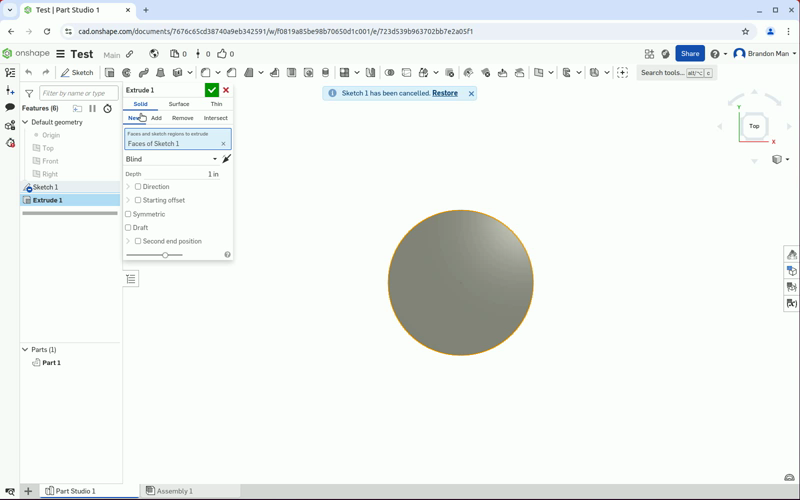
mouse_move(137, 120)
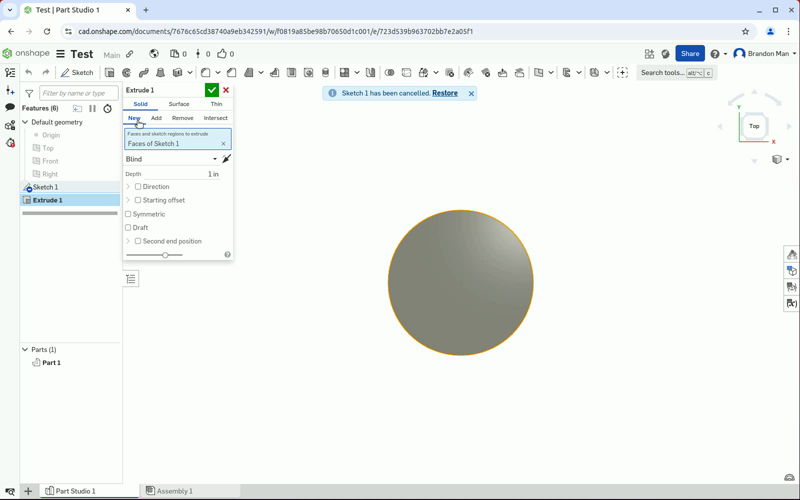
click(137, 120)
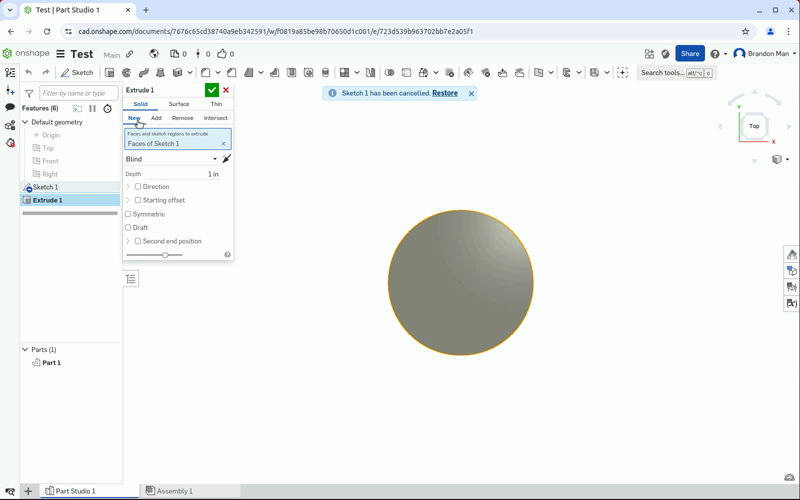
key(tab, 4)
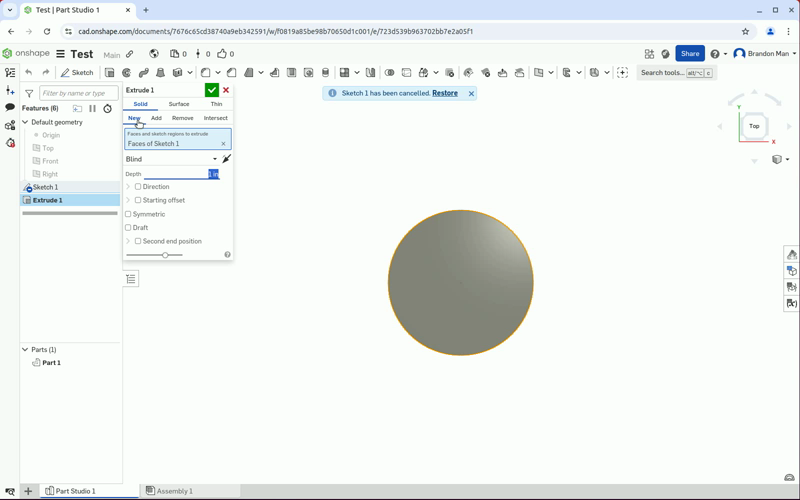
text(8.184)
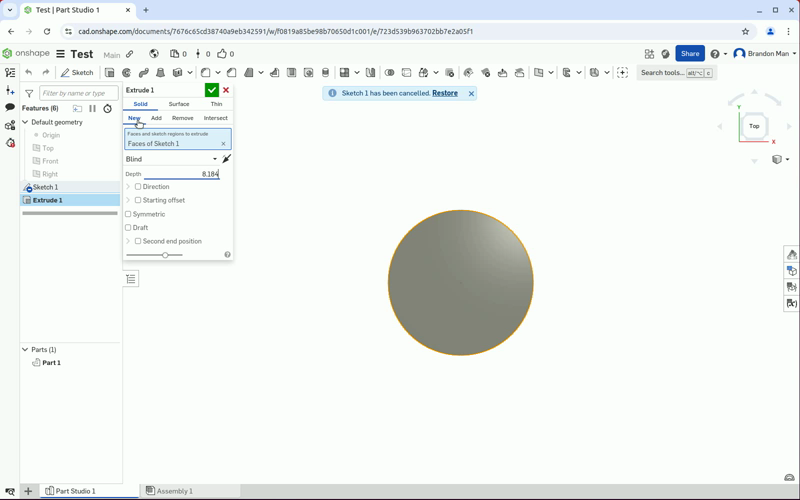
key(enter)
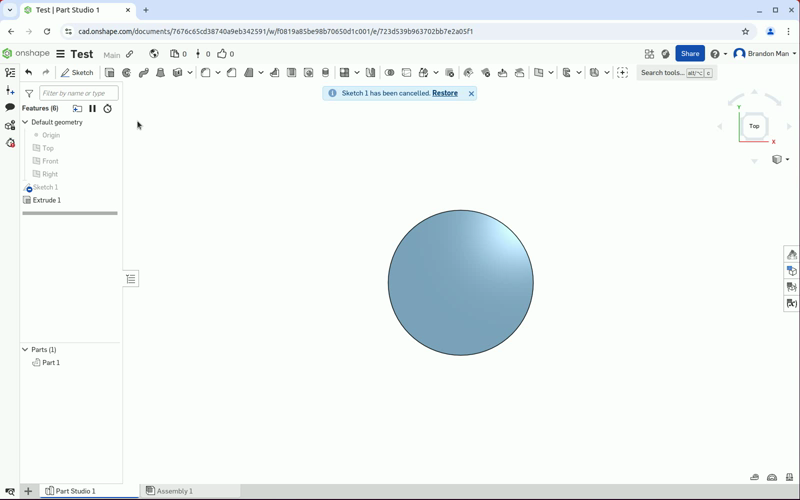
key(shift+h)
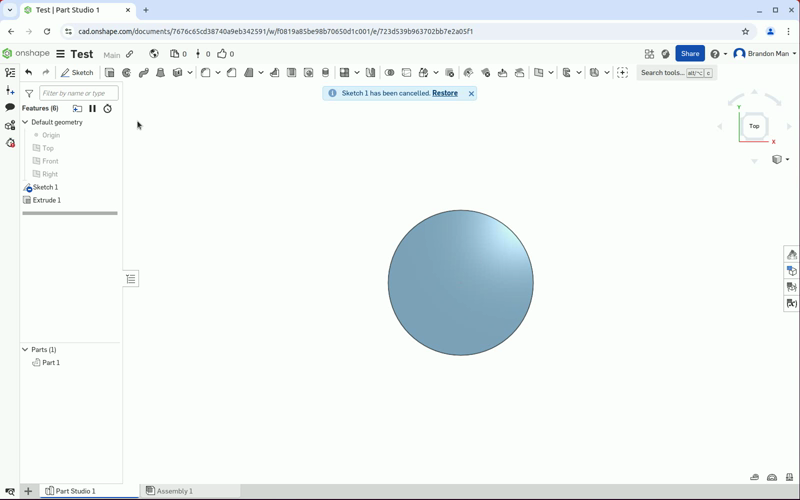
key(shift+h)
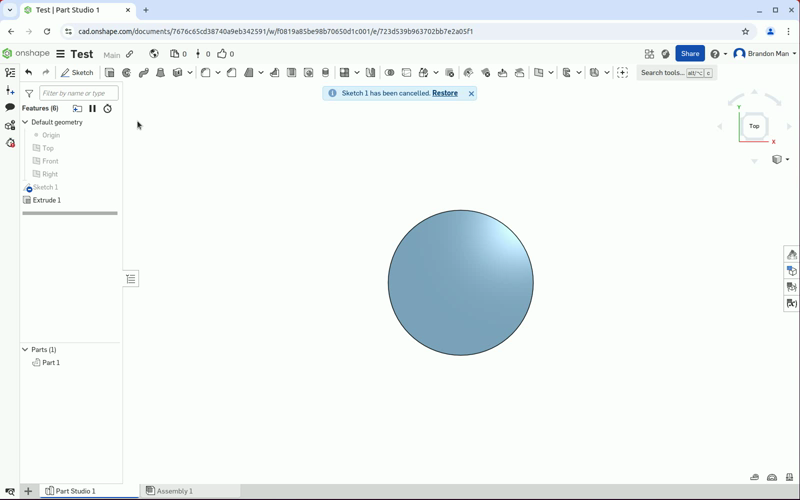
mouse_move(73, 189)
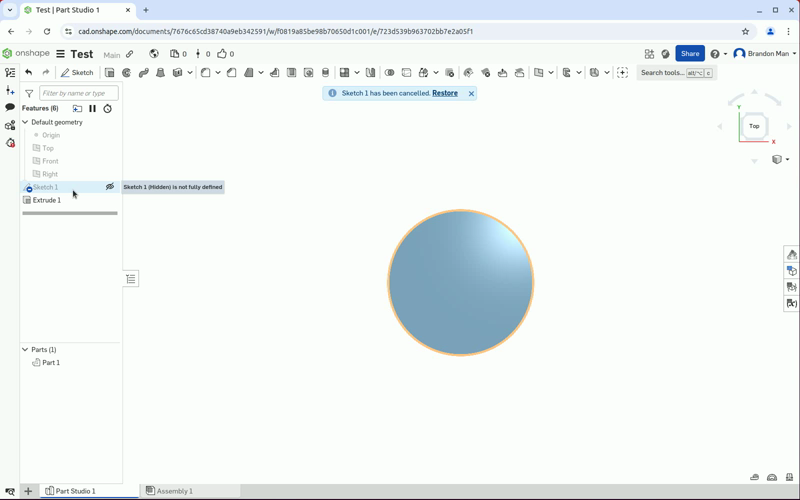
click(73, 189)
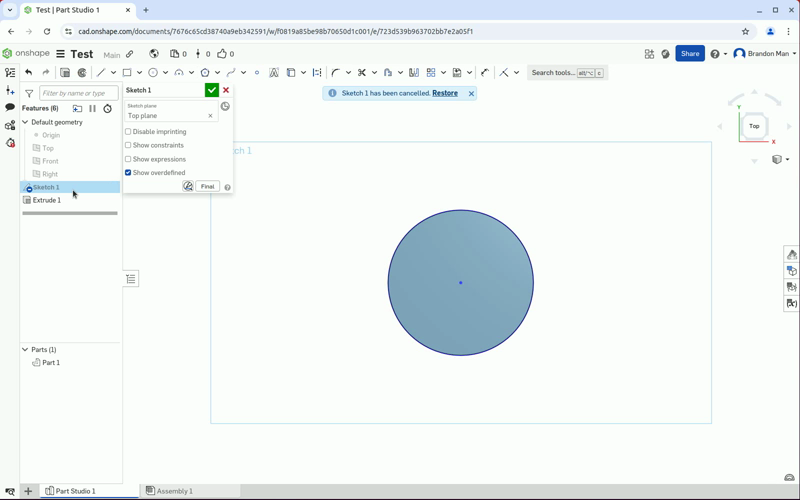
mouse_move(229, 92)
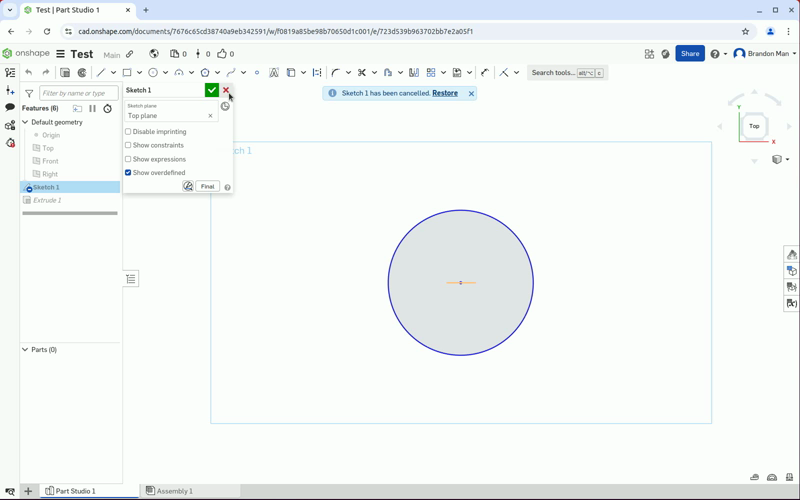
click(229, 92)
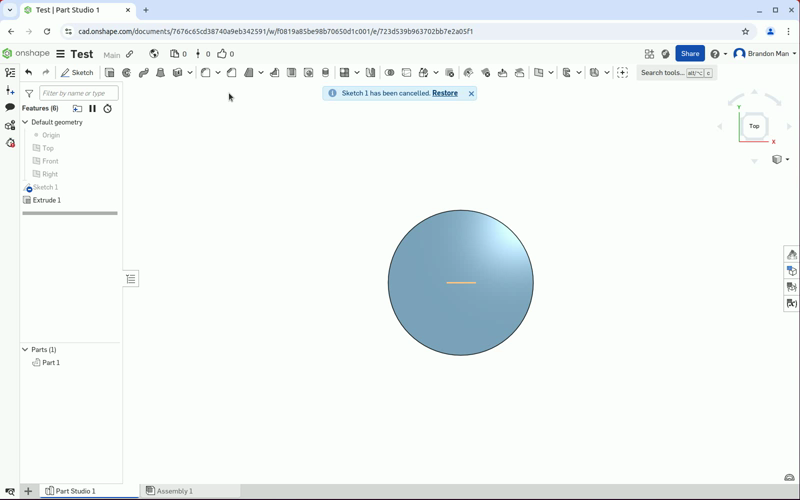
mouse_move(541, 75)
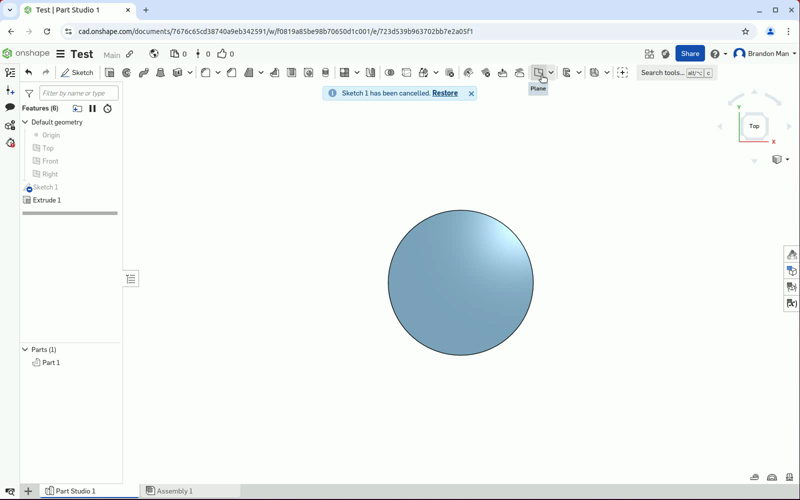
click(541, 75)
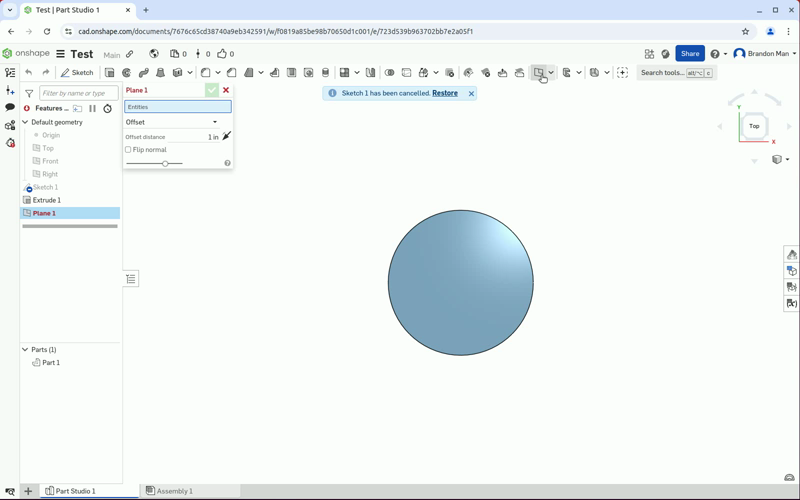
mouse_move(73, 150)
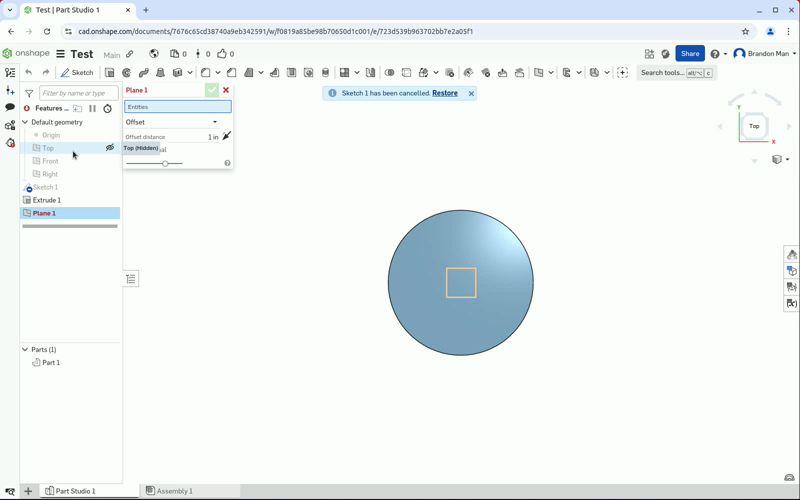
click(73, 150)
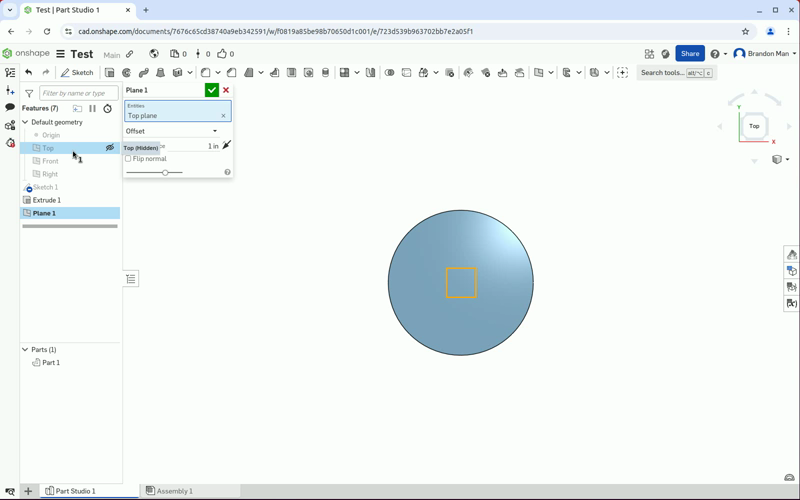
key(tab, 2)
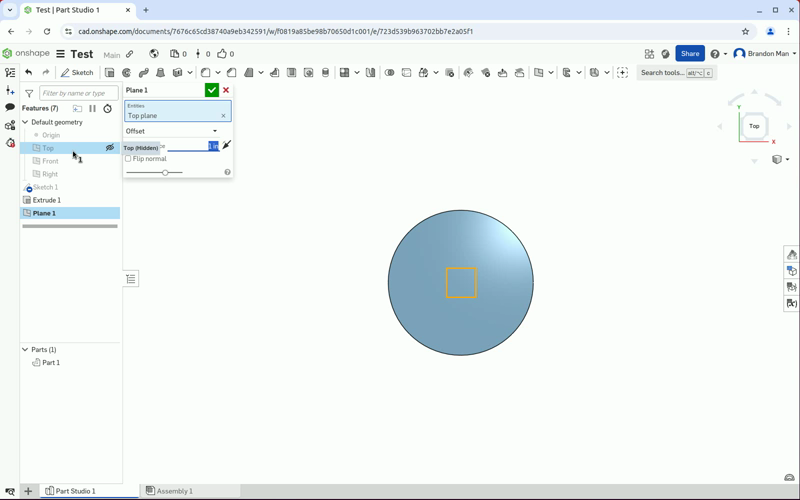
text(8.196)
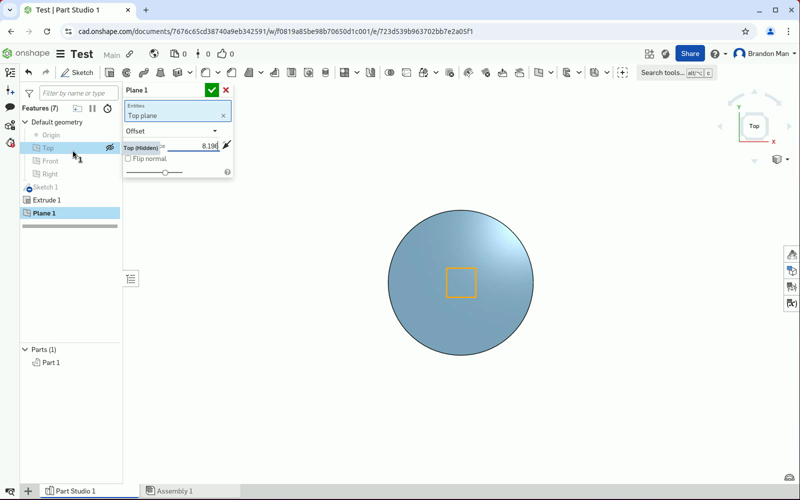
key(enter, 2)
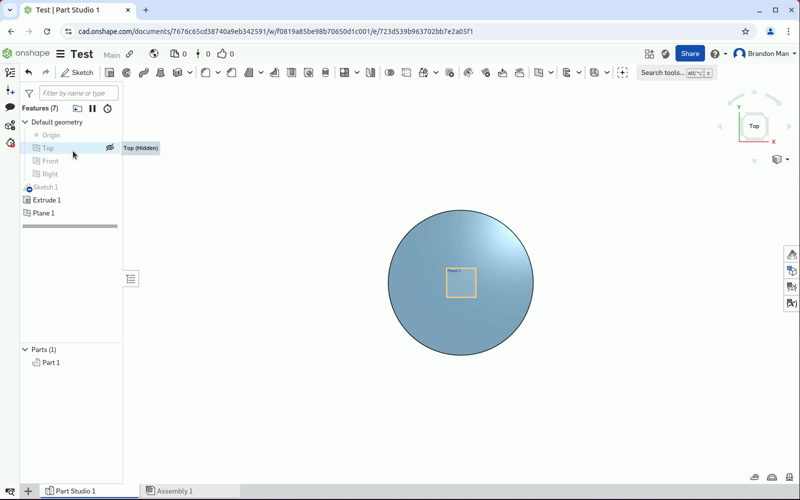
key(shift+s)
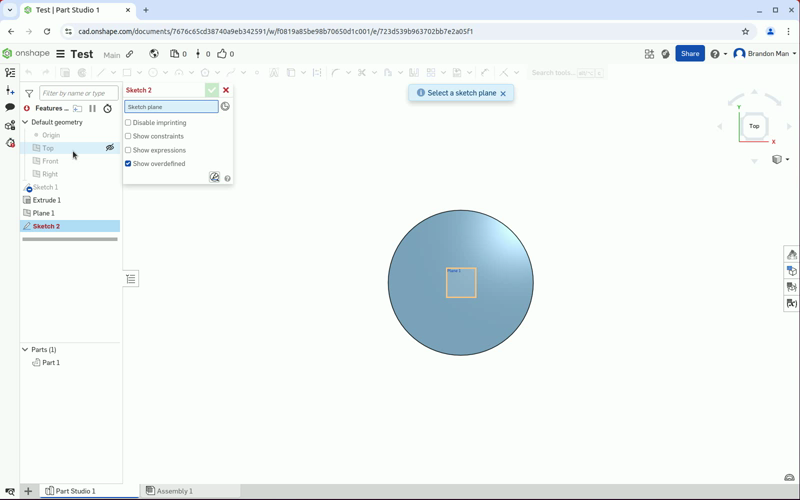
mouse_move(73, 215)
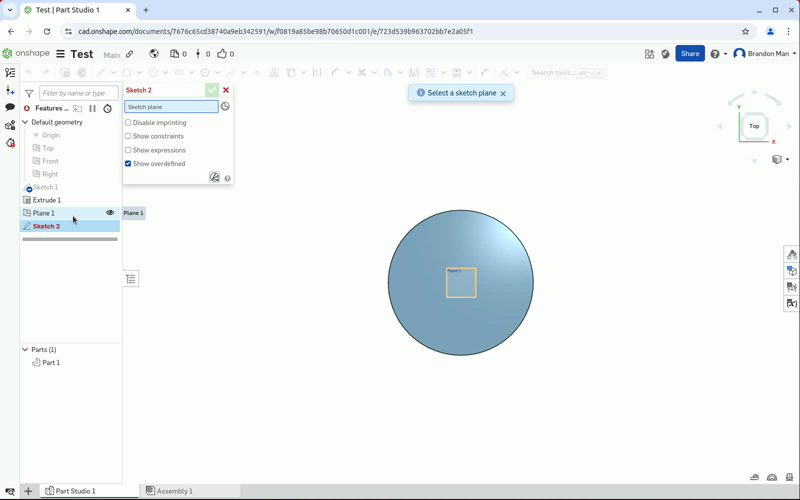
click(73, 215)
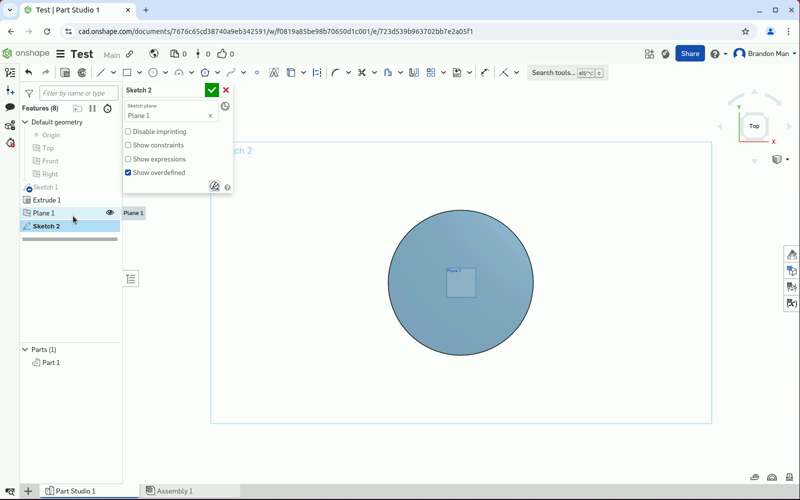
mouse_move(73, 352)
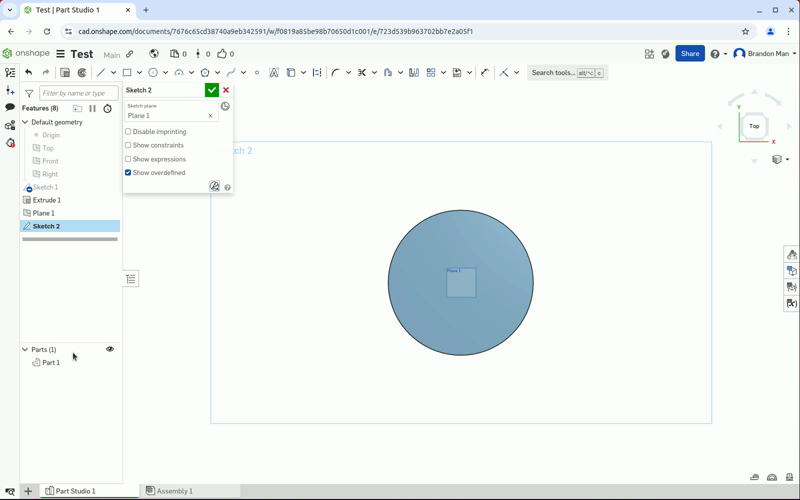
key(y)
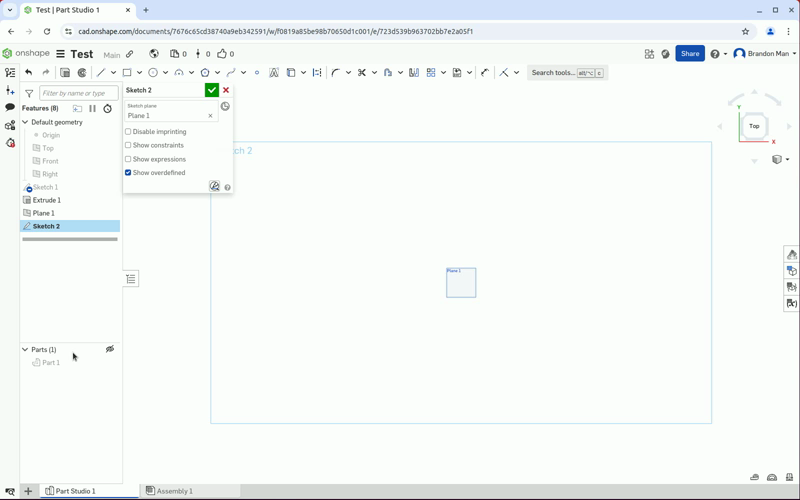
key(c)
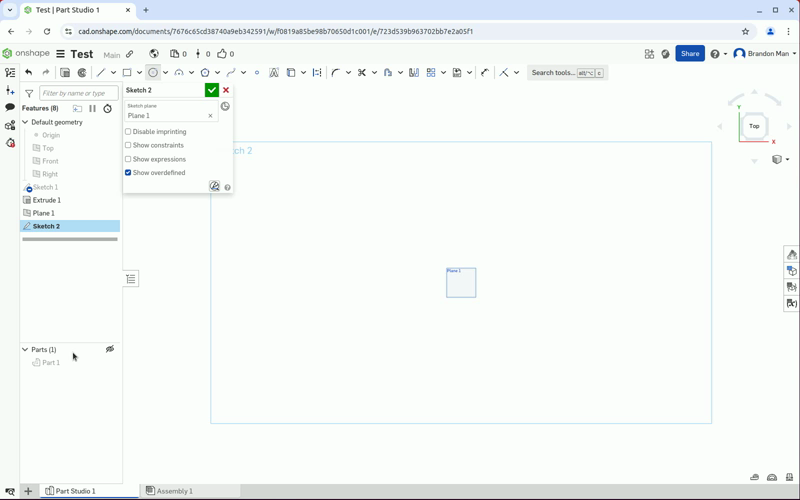
key_down(shift)
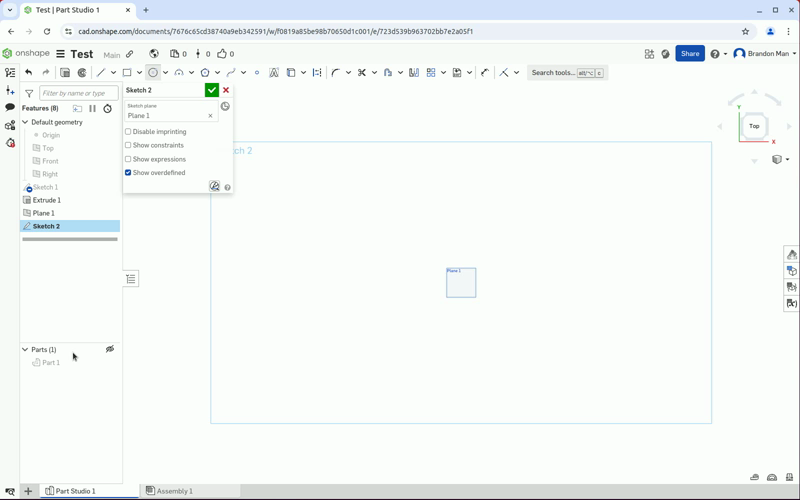
mouse_move(460, 282)
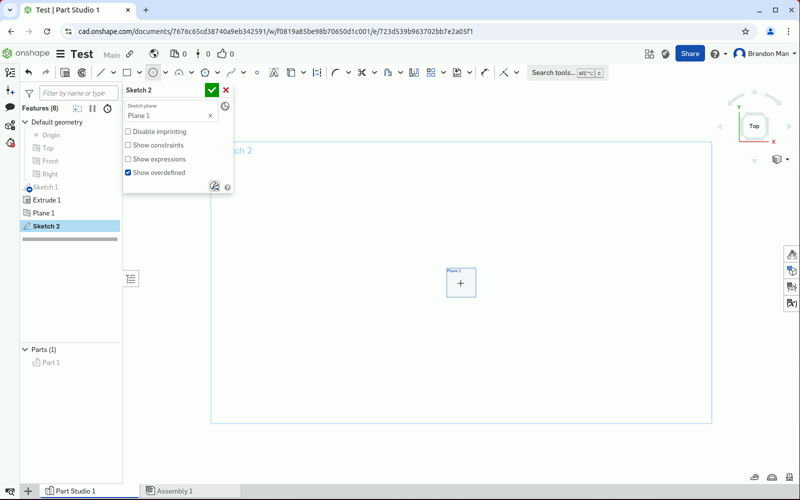
click(460, 282)
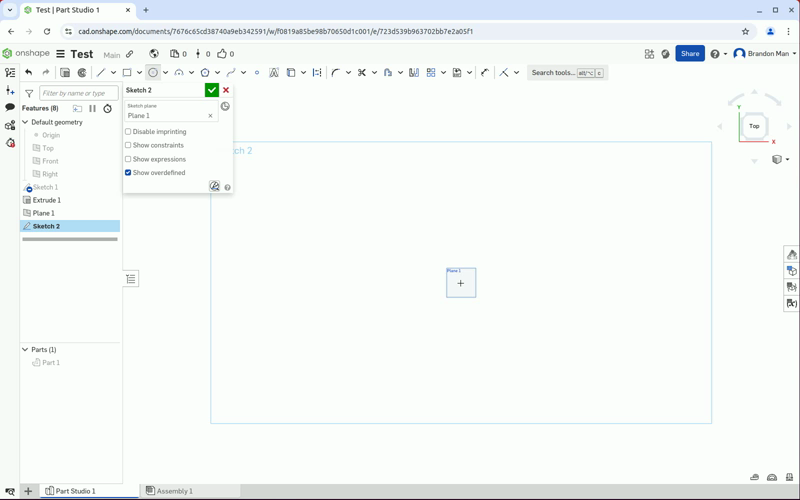
key_up(shift)
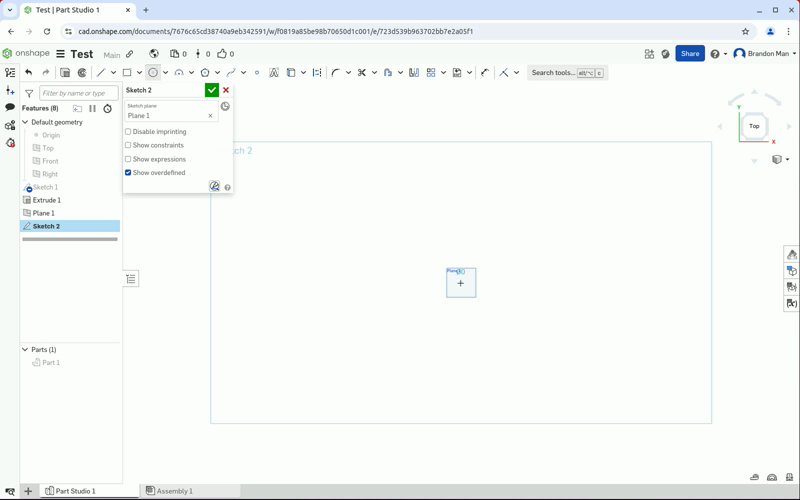
mouse_move(511, 282)
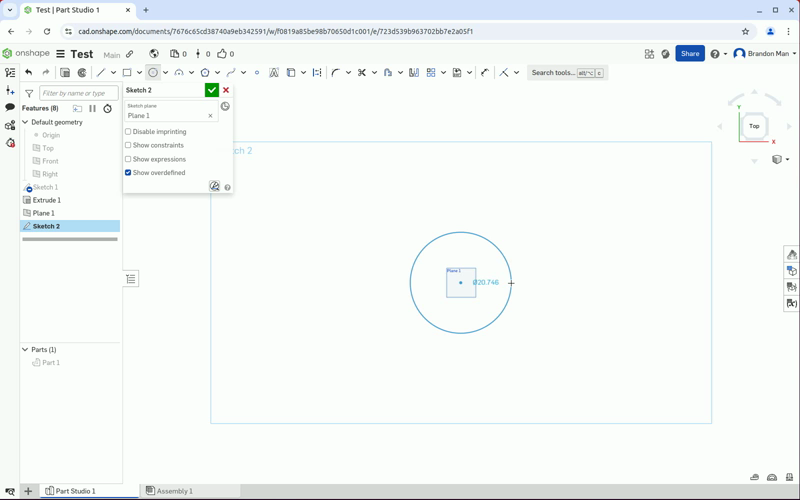
click(511, 282)
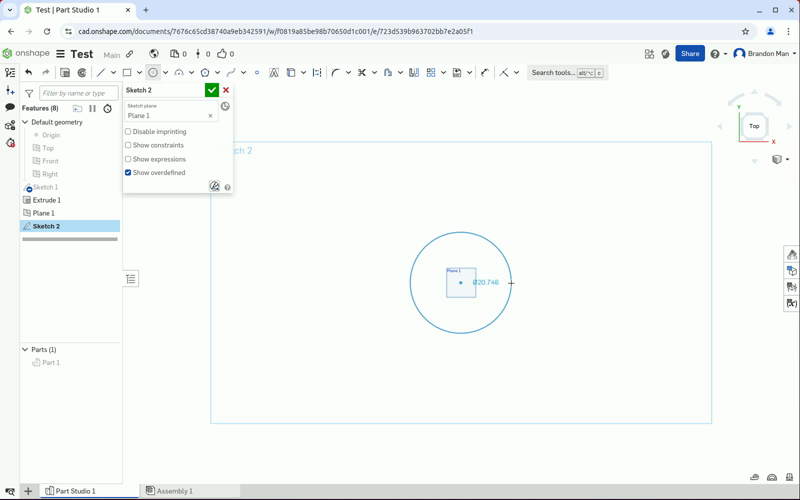
key(esc)
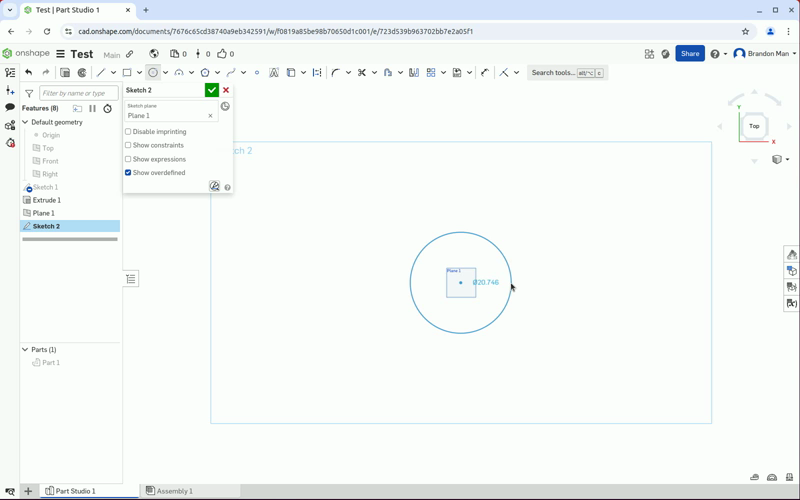
mouse_move(500, 273)
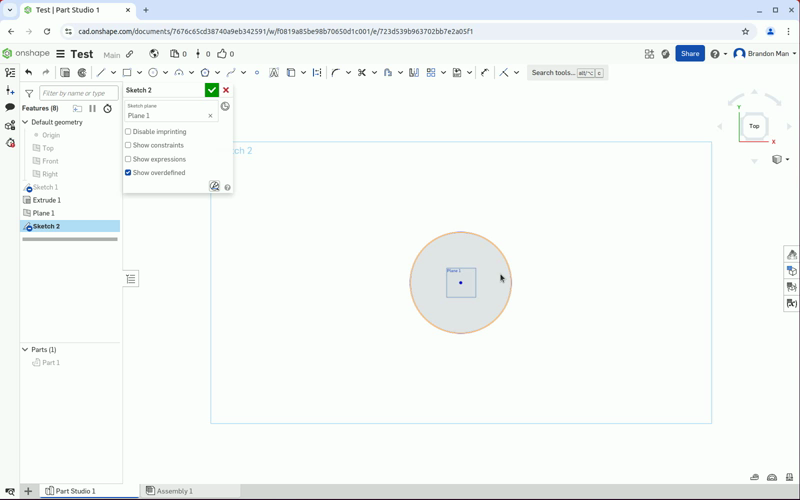
click(500, 273)
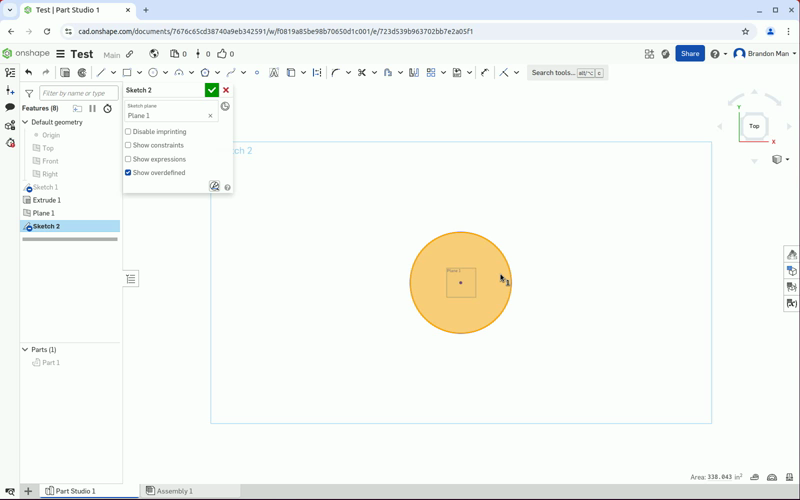
mouse_move(73, 352)
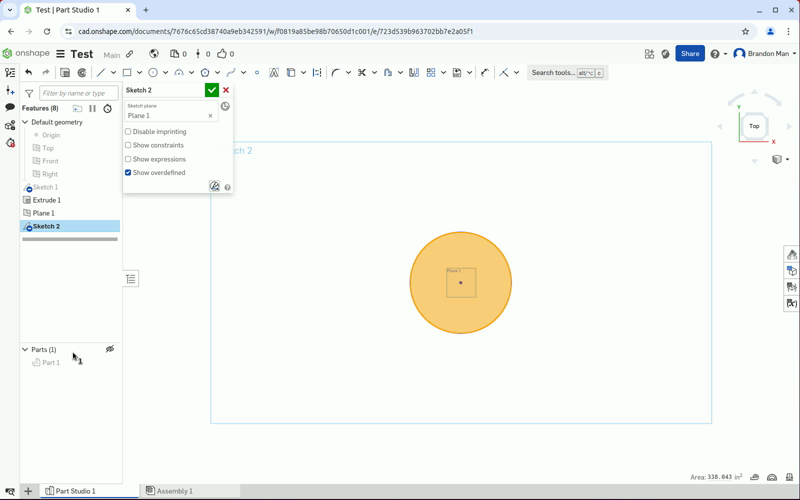
key(shift+y)
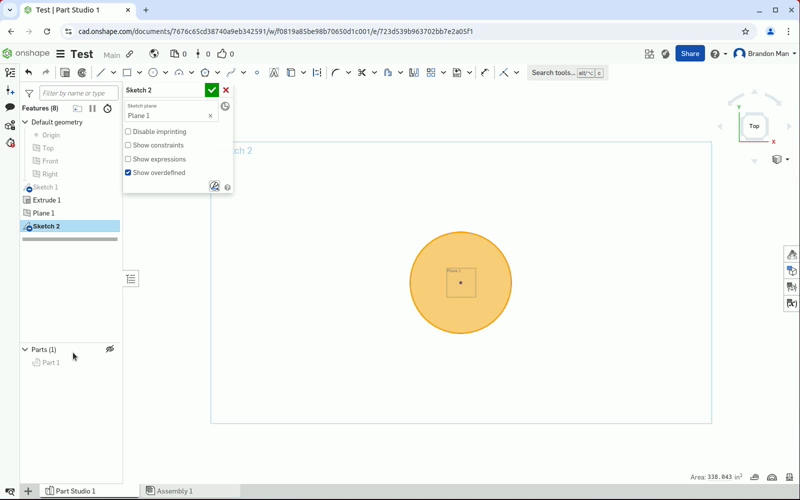
key(shift+e)
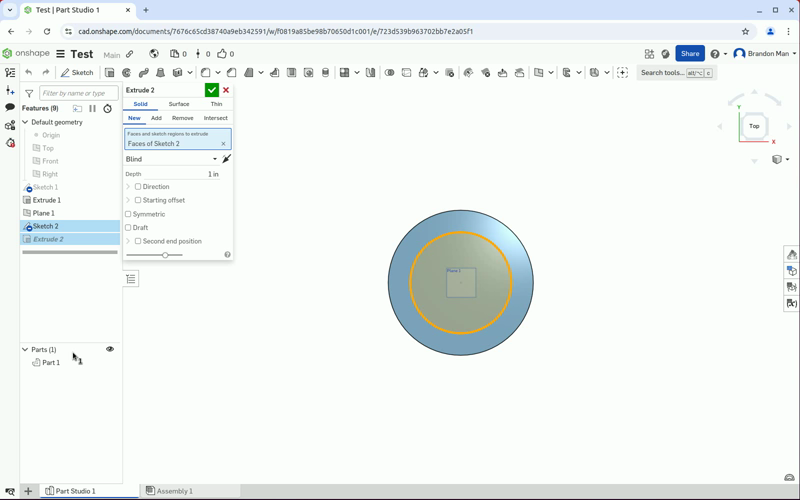
mouse_move(143, 106)
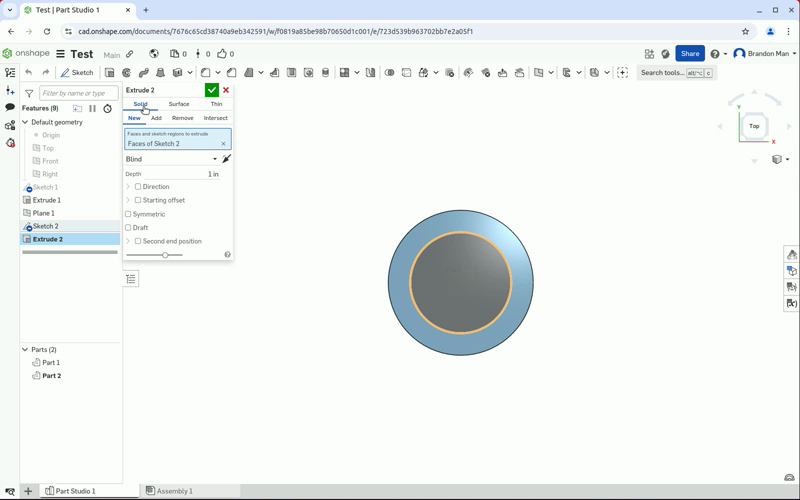
click(143, 106)
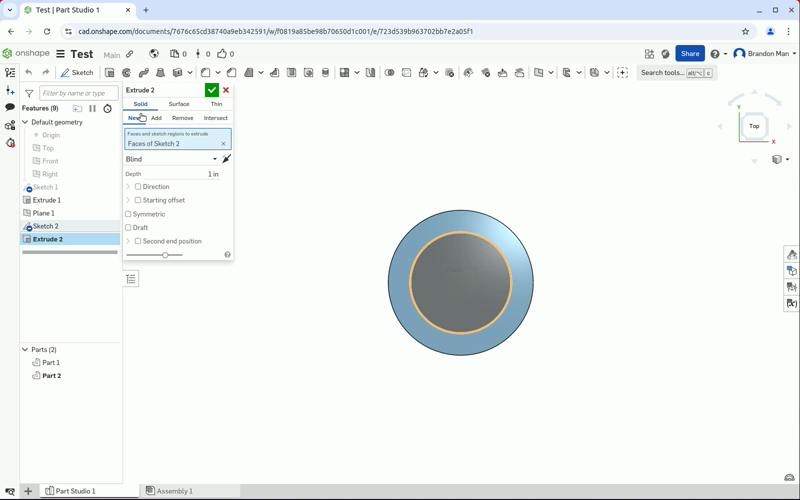
mouse_move(137, 120)
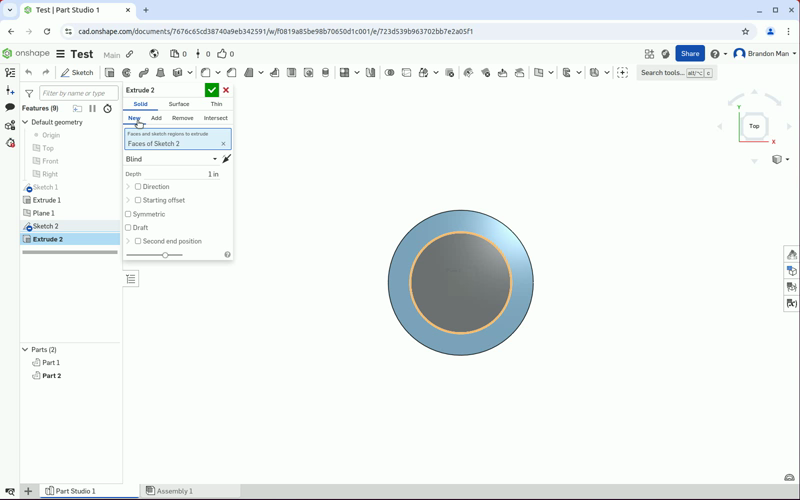
click(137, 120)
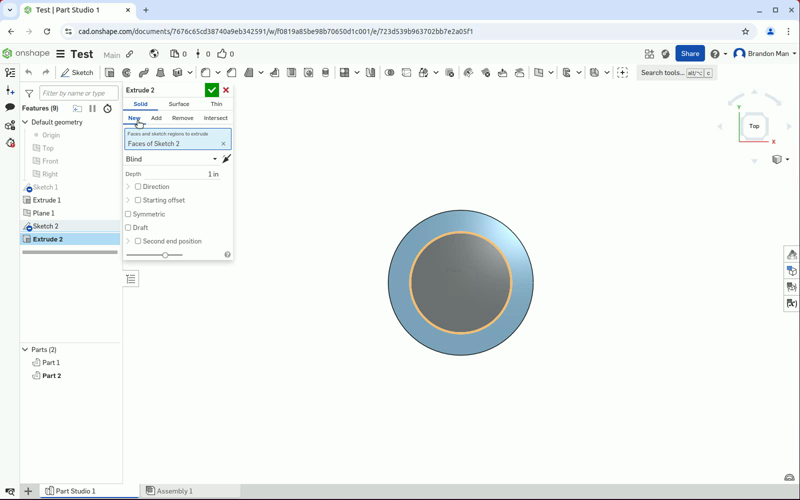
key(tab, 4)
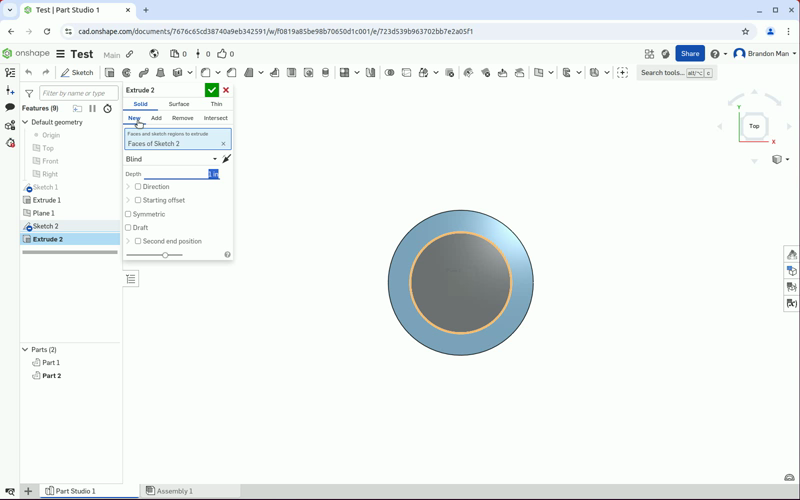
text(11.554)
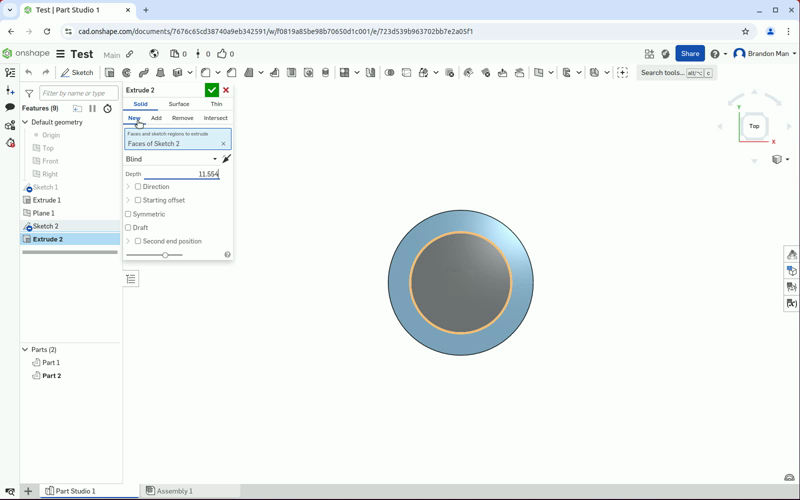
key(enter)
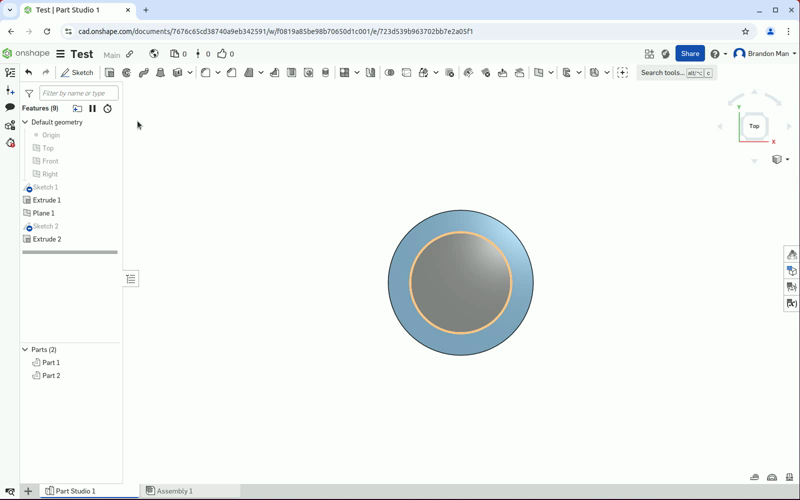
key(shift+h)
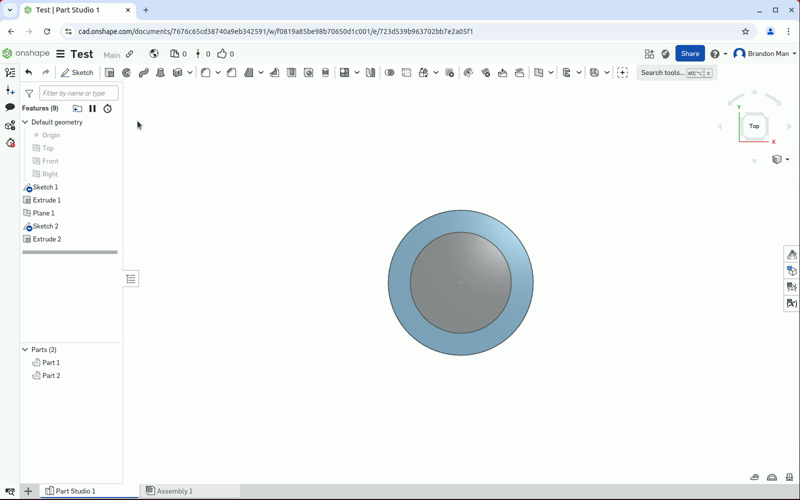
key(shift+h)
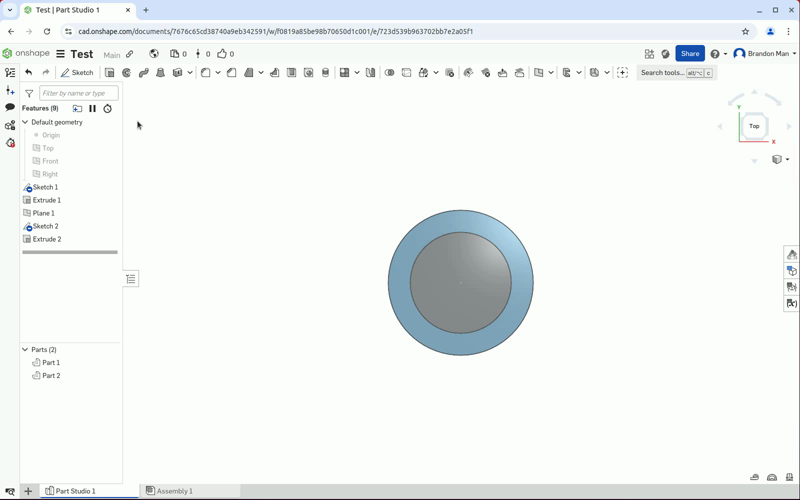
key(shift+7)
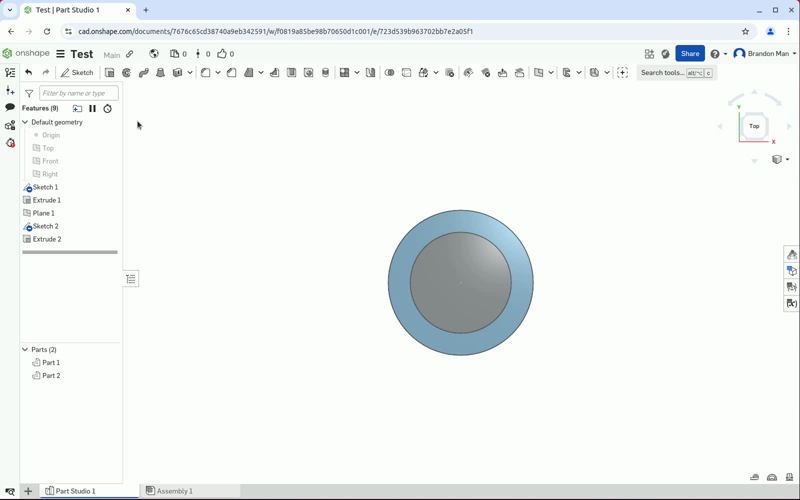
key(up, 3)
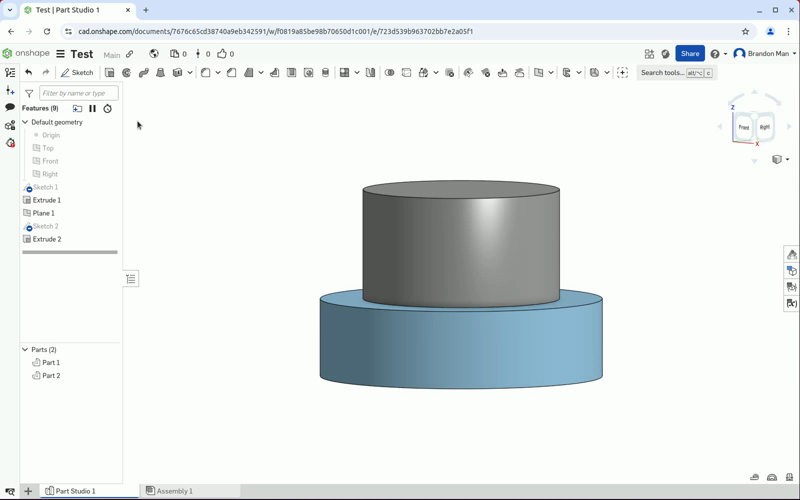
key(left, 3)
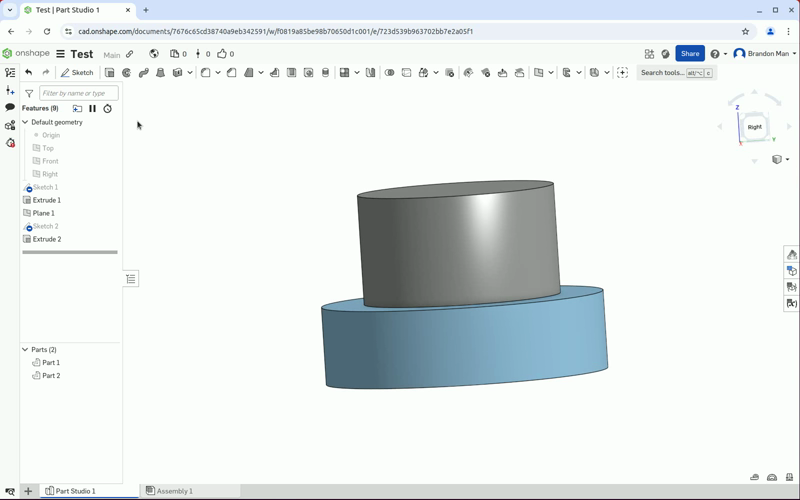
key(right, 3)
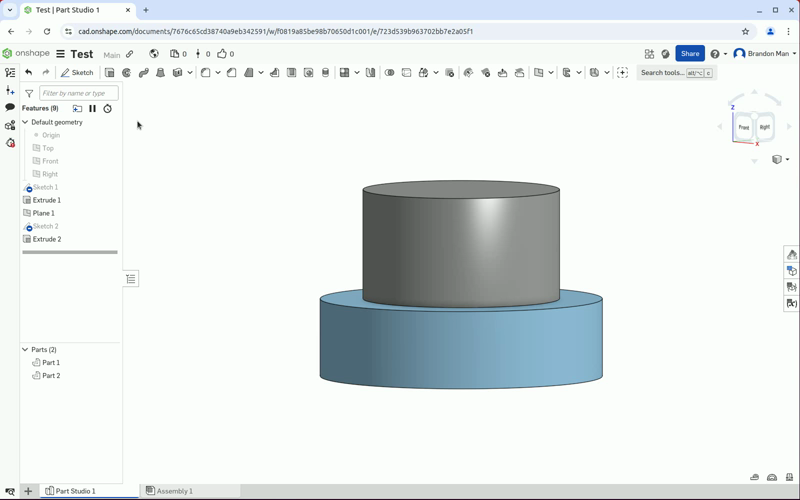
key(down, 3)
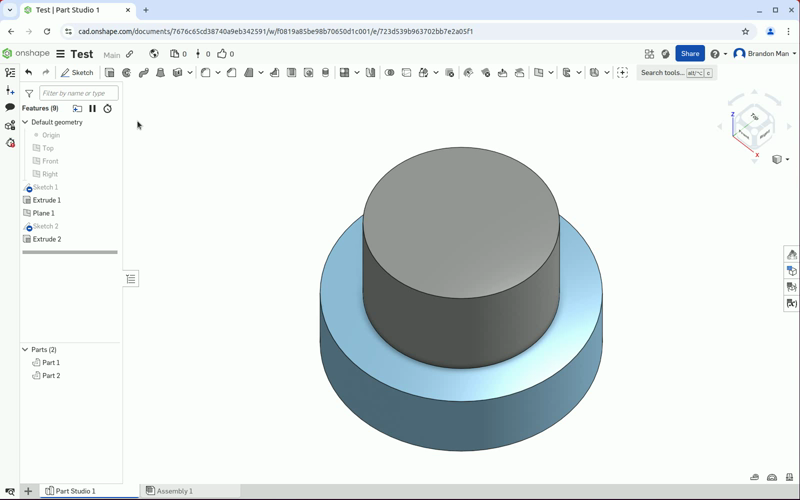
mouse_move(73, 189)
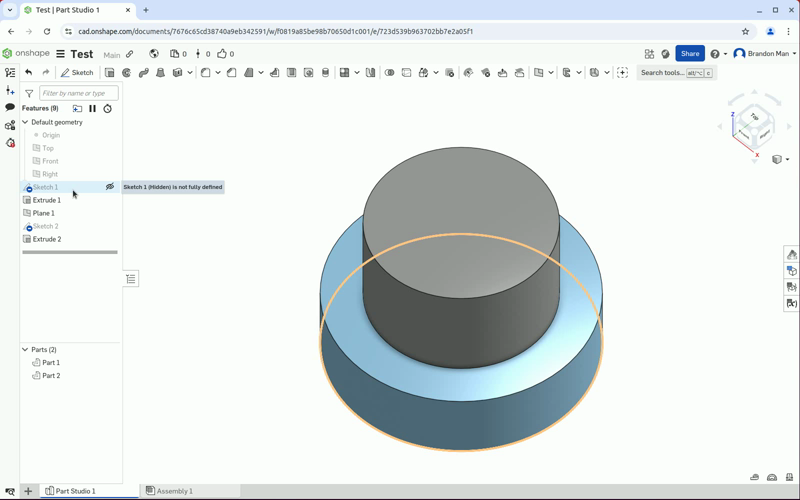
click(73, 189)